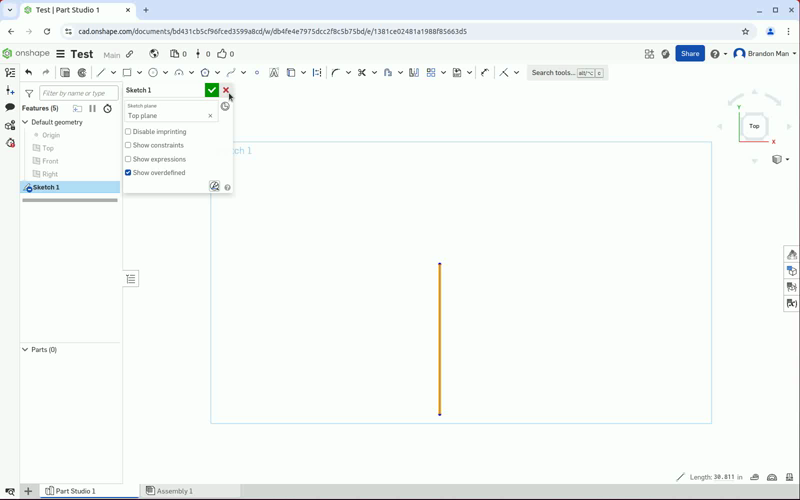
key(shift+h)
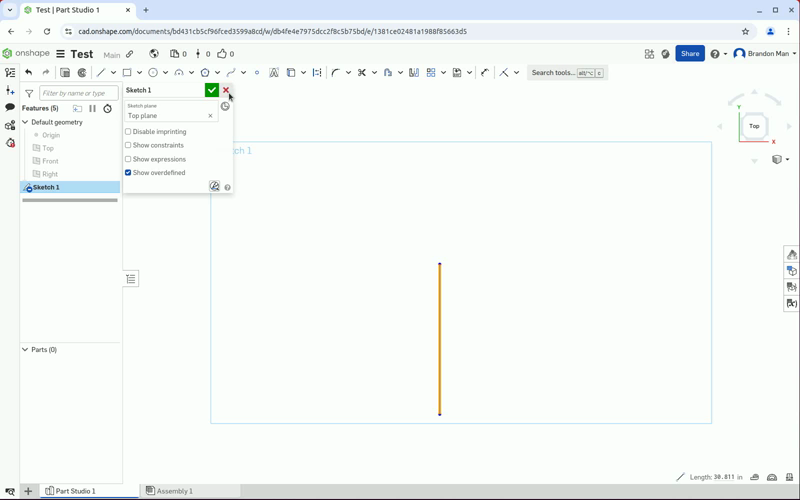
key(shift+s)
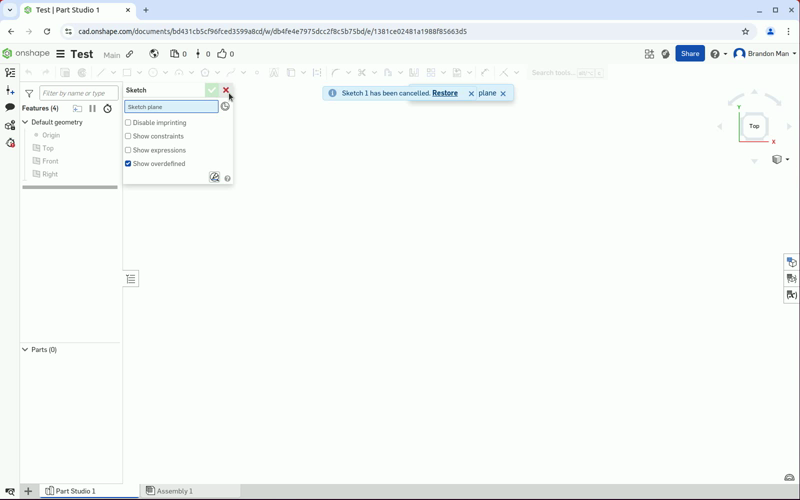
mouse_move(73, 150)
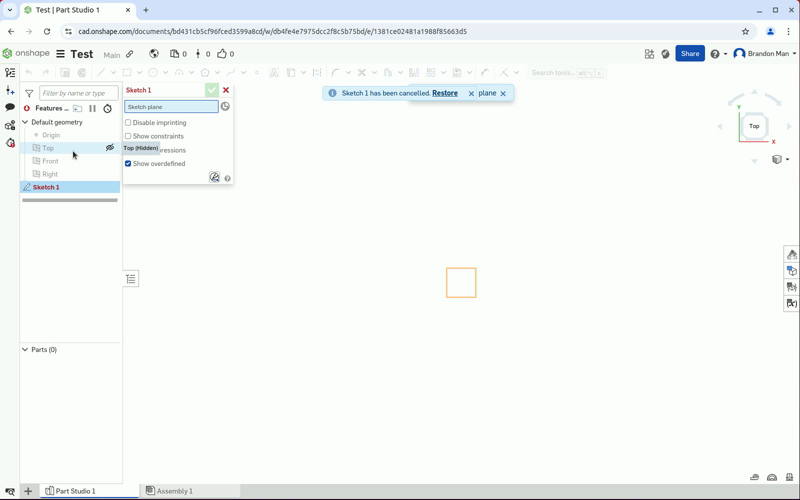
click(73, 150)
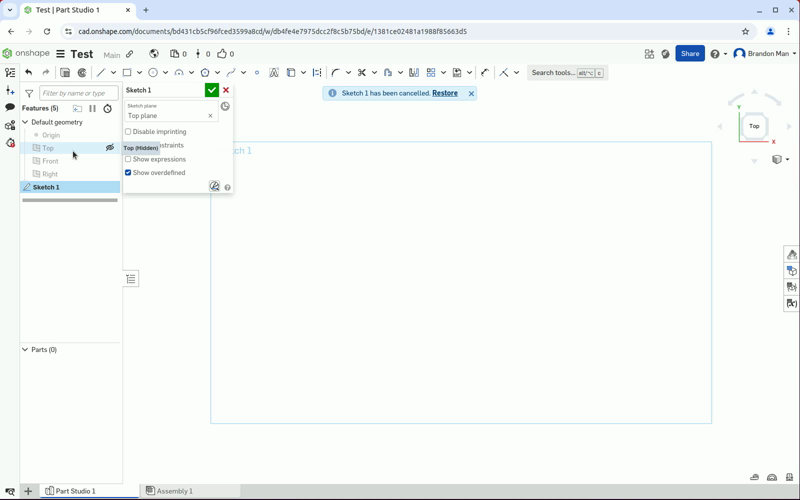
mouse_move(73, 352)
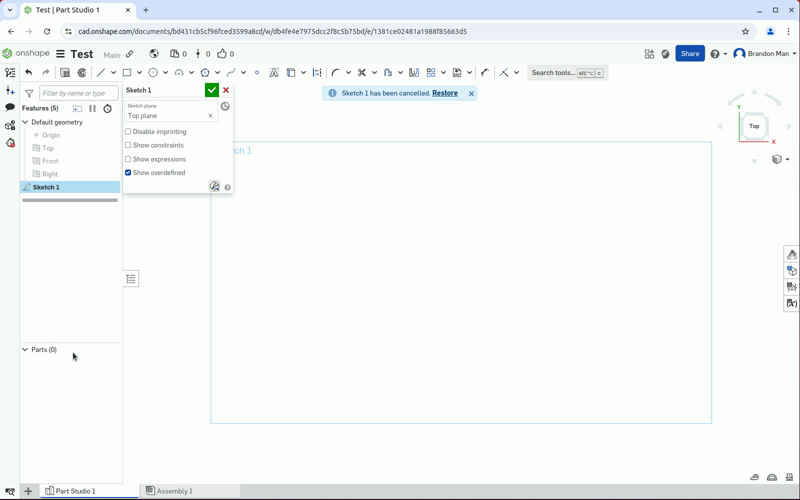
key(y)
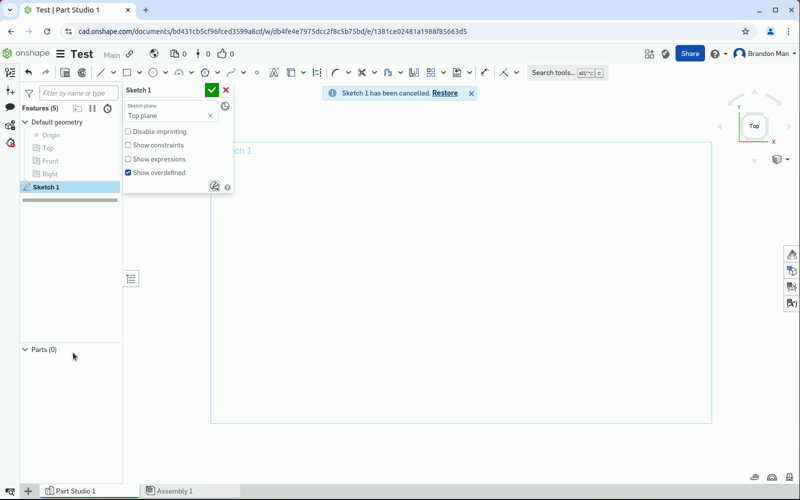
key(c)
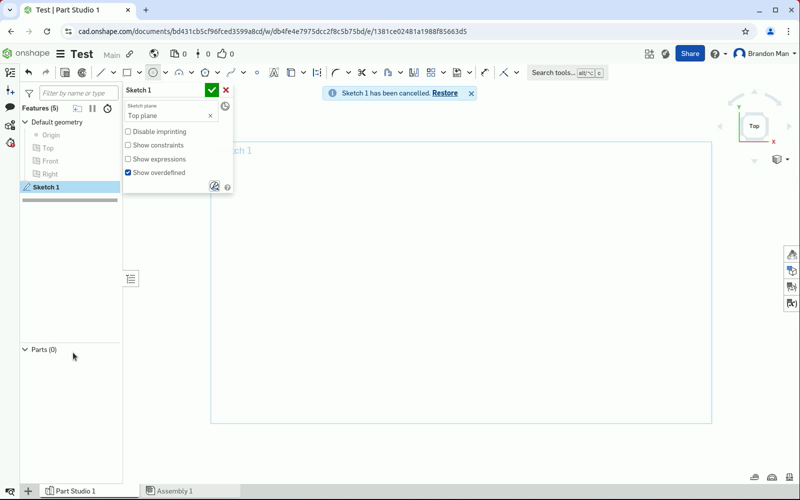
key_down(shift)
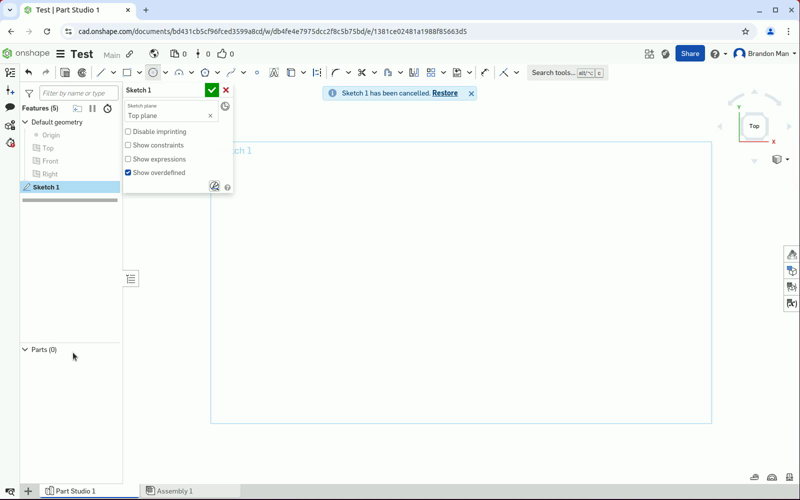
mouse_move(461, 282)
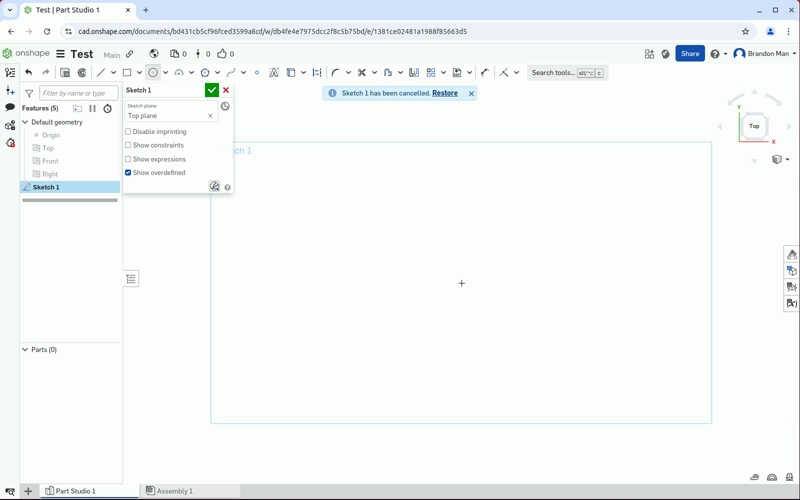
click(461, 282)
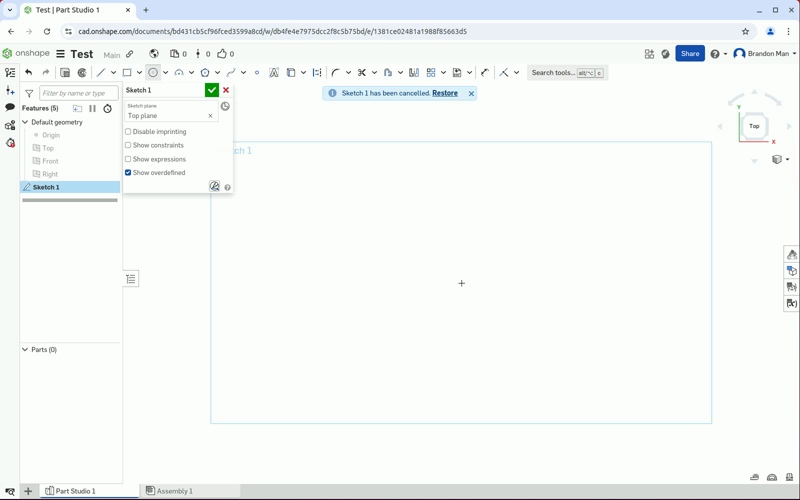
key_up(shift)
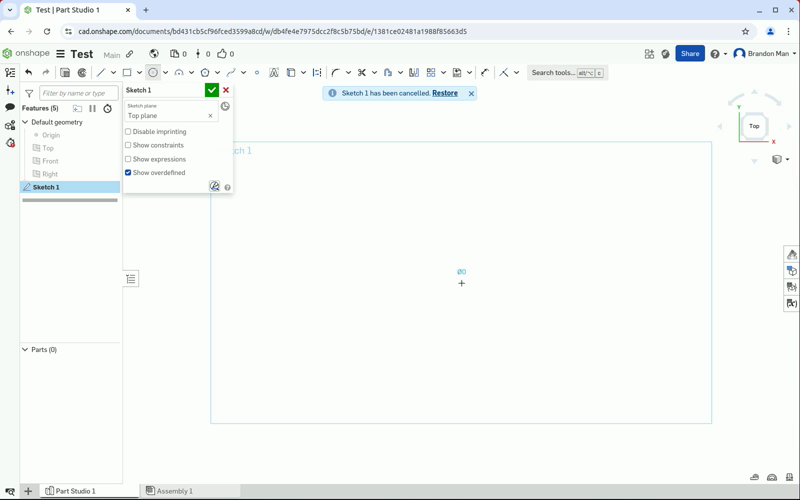
mouse_move(543, 282)
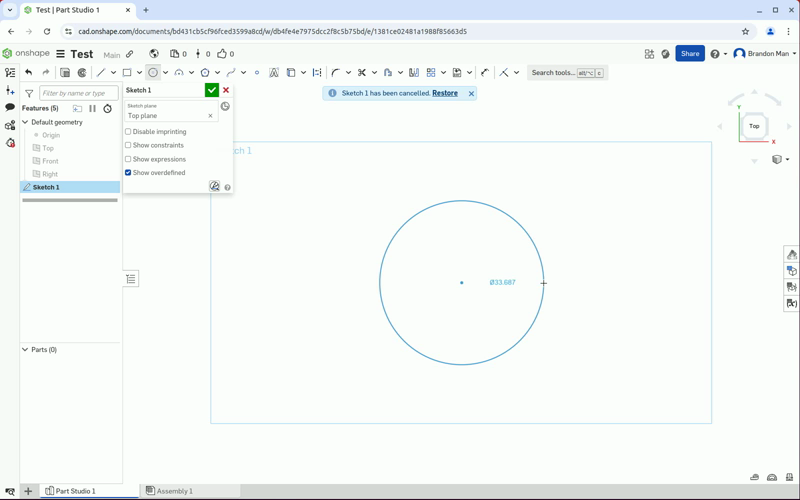
click(543, 282)
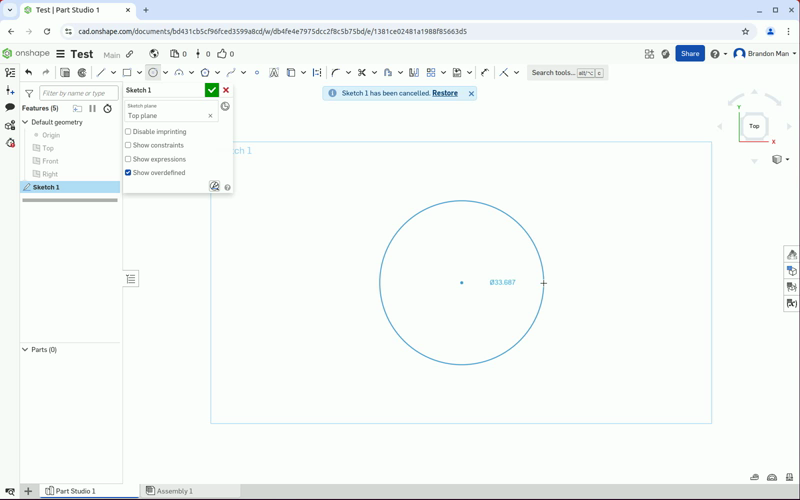
key(esc)
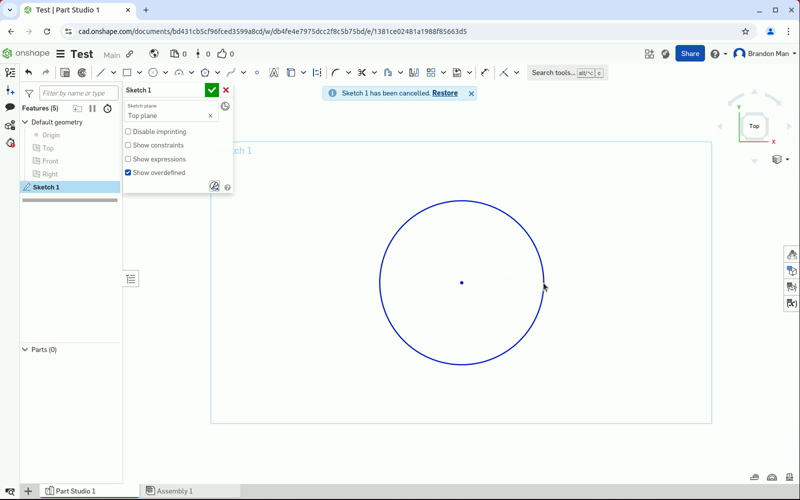
mouse_move(438, 303)
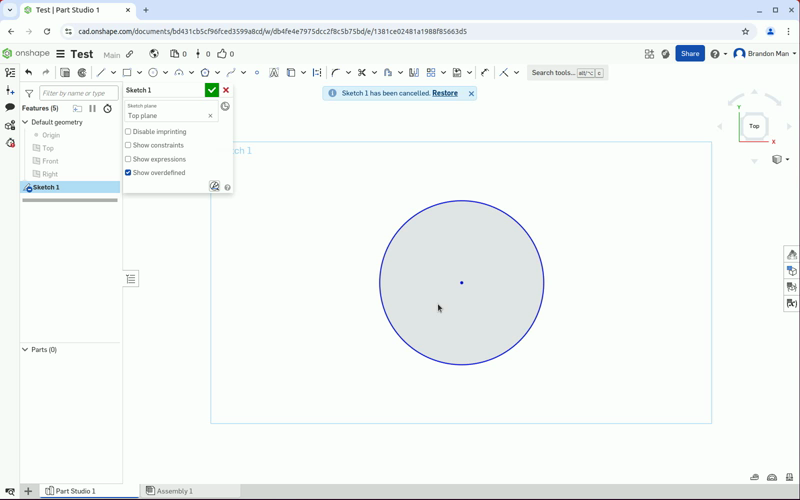
click(438, 303)
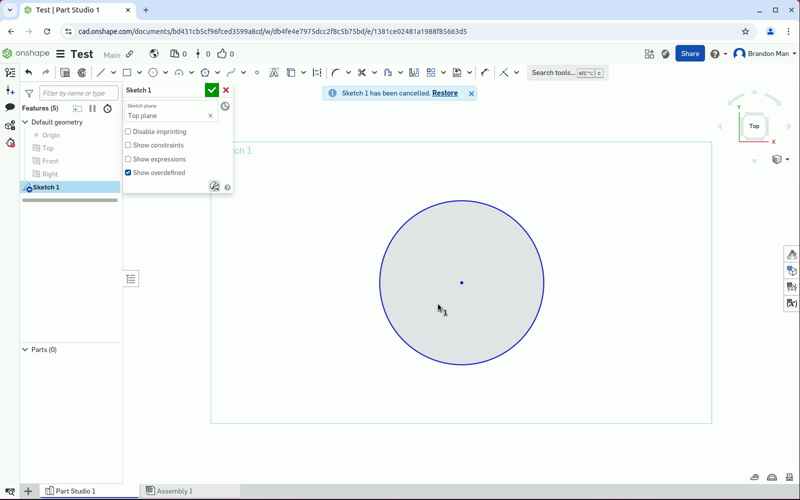
mouse_move(73, 352)
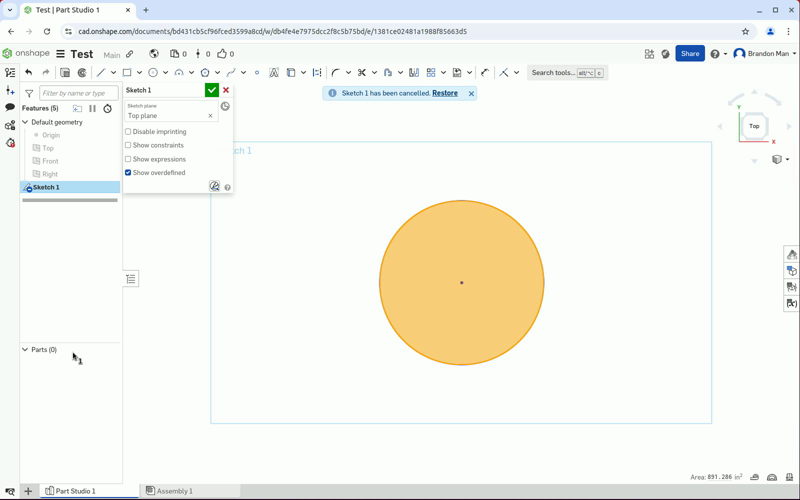
key(shift+y)
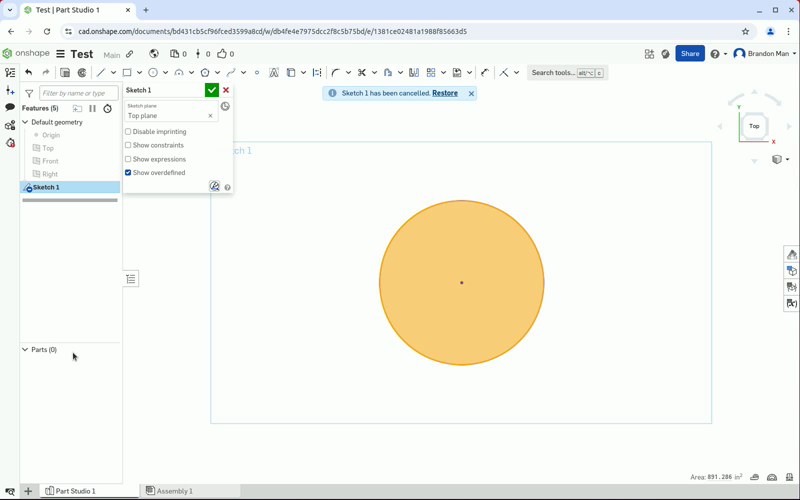
key(shift+e)
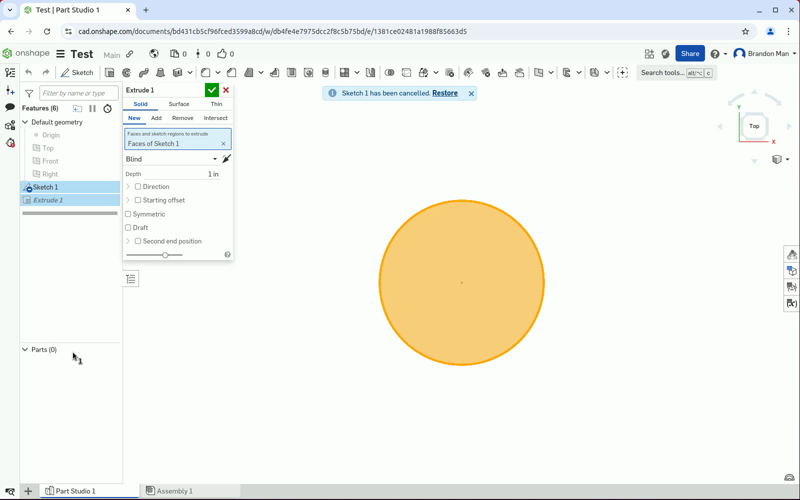
mouse_move(143, 106)
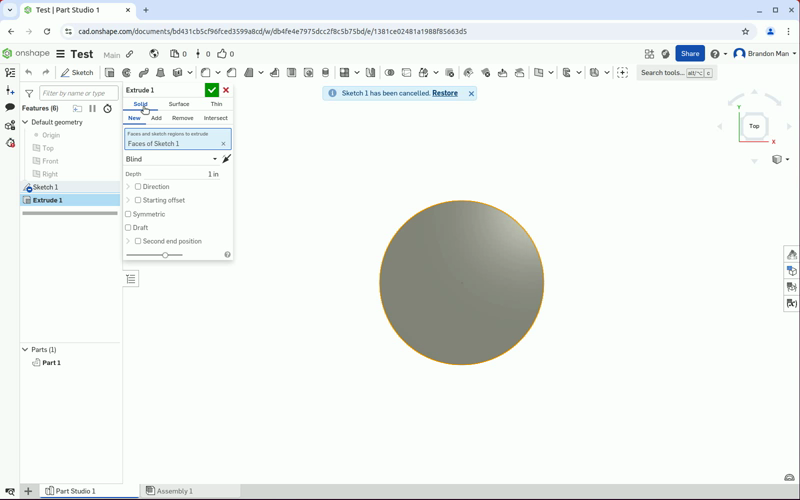
click(143, 106)
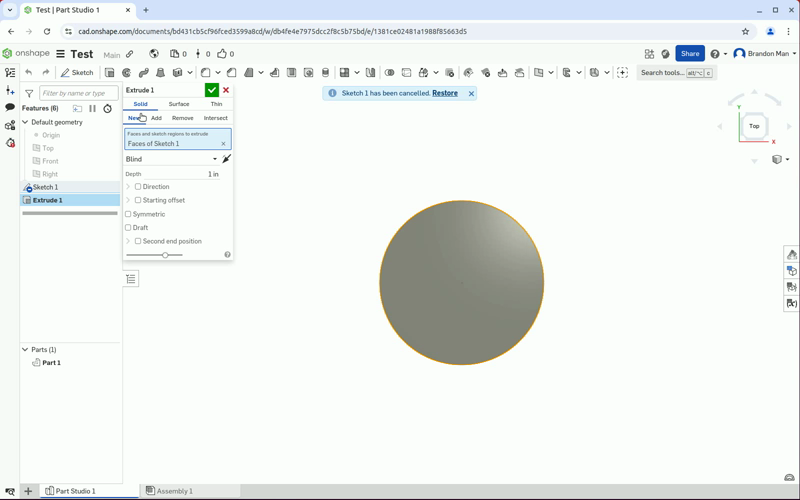
mouse_move(137, 120)
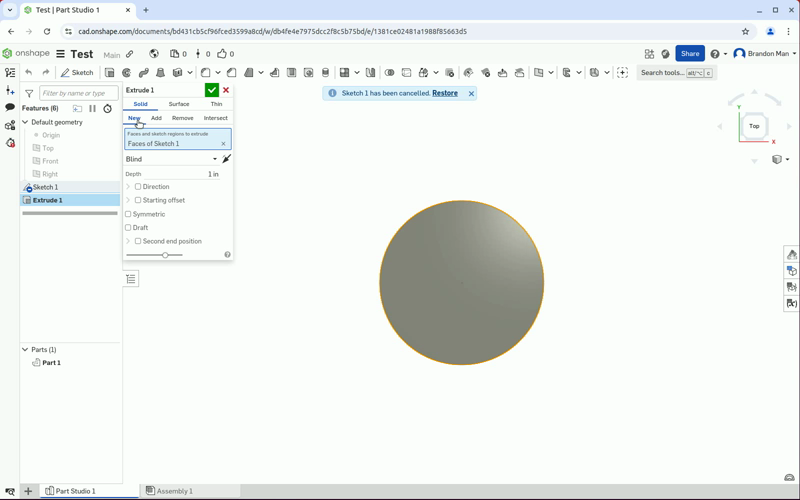
click(137, 120)
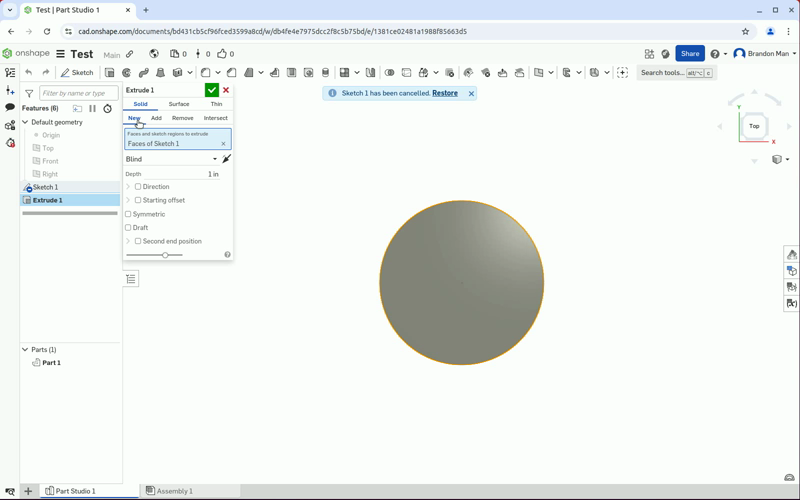
key(tab, 4)
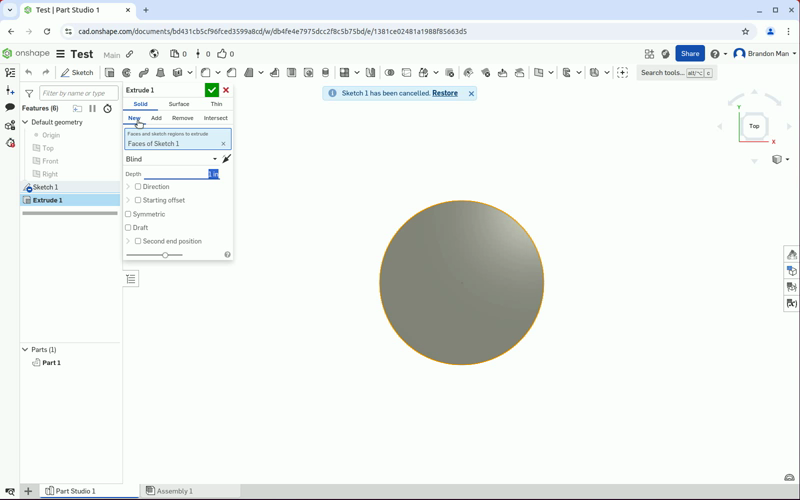
text(23.108)
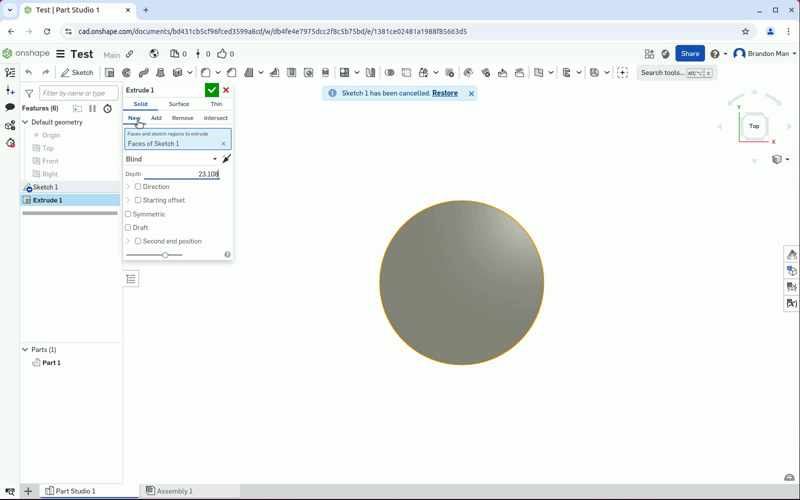
key(enter)
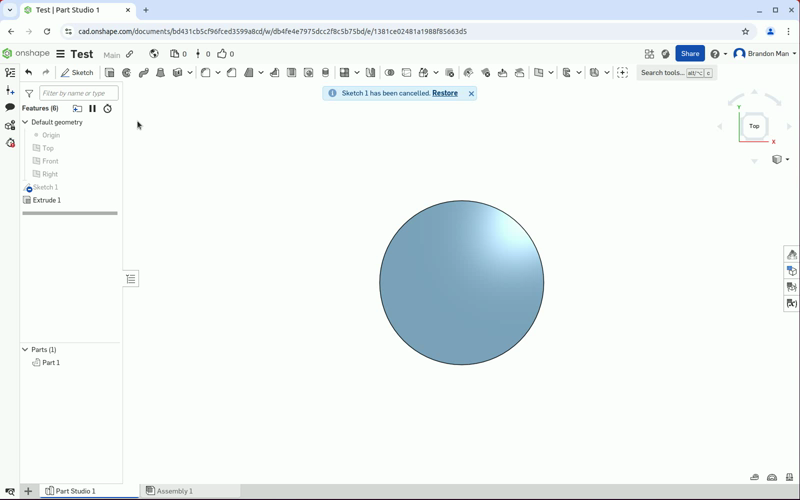
key(shift+h)
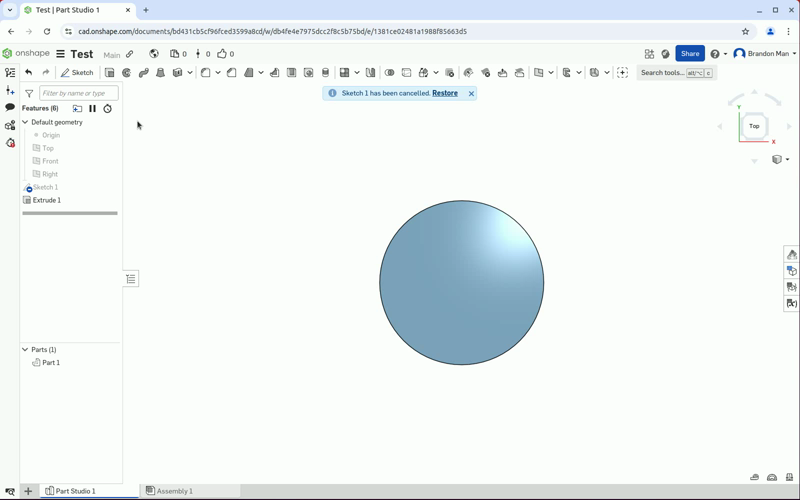
key(shift+h)
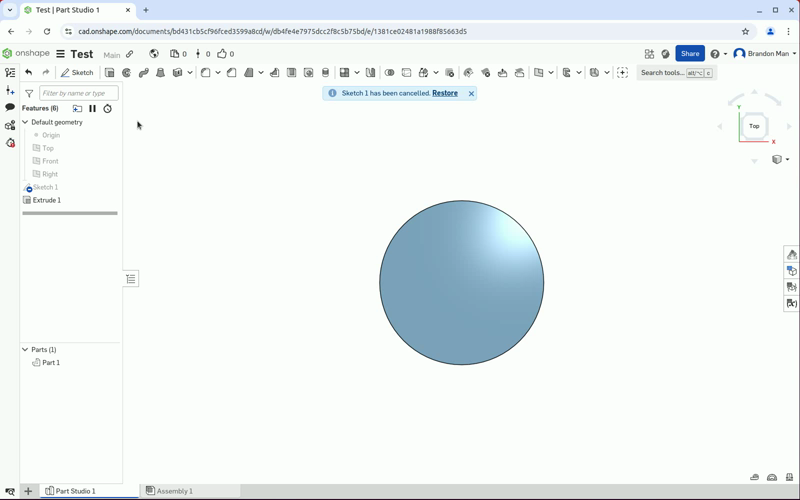
mouse_move(73, 189)
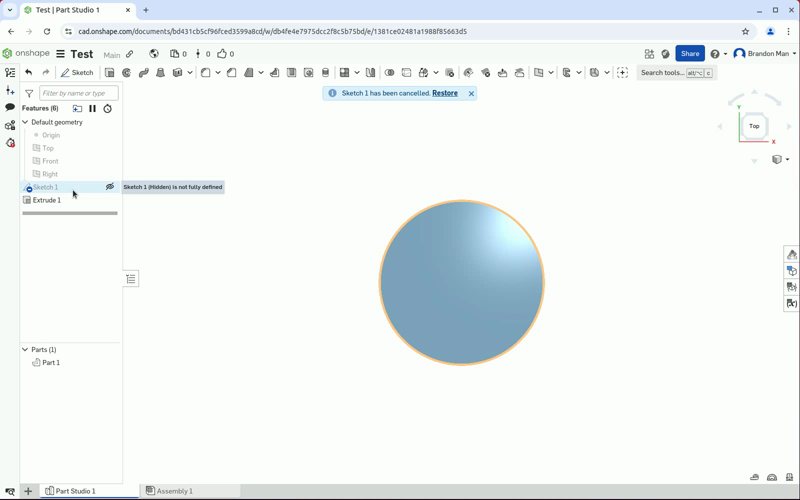
click(73, 189)
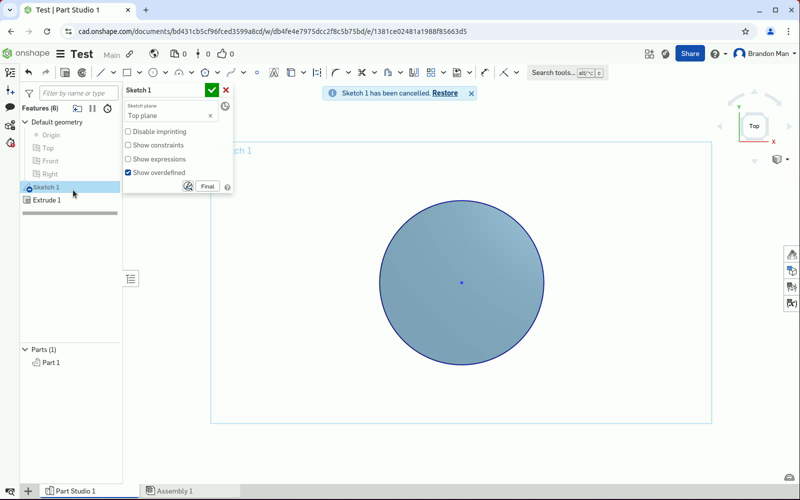
mouse_move(229, 92)
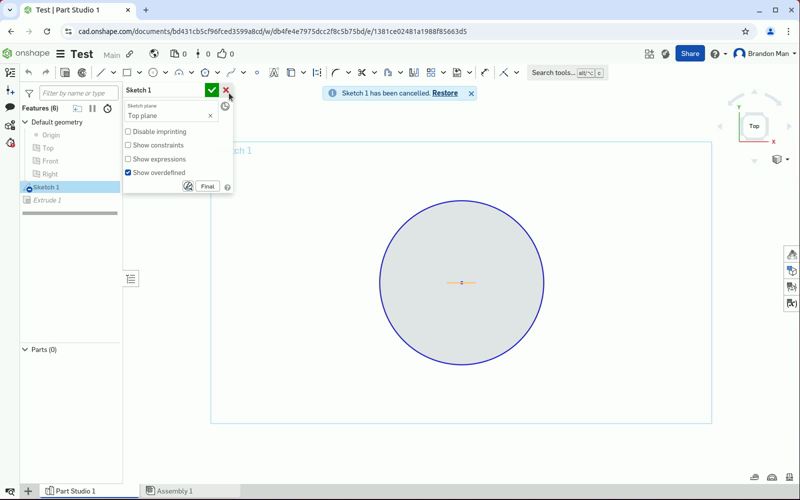
click(229, 92)
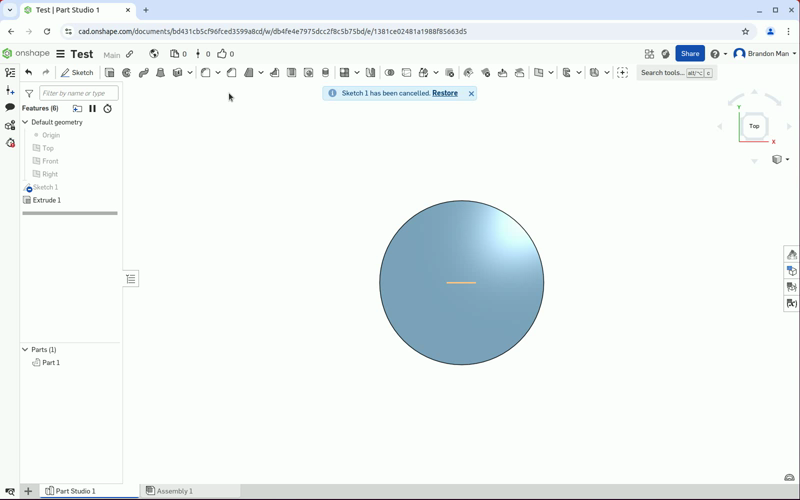
mouse_move(541, 75)
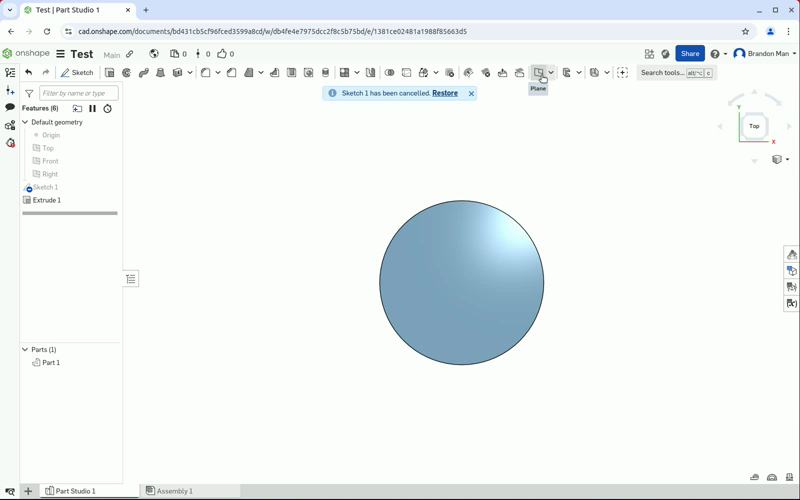
click(541, 75)
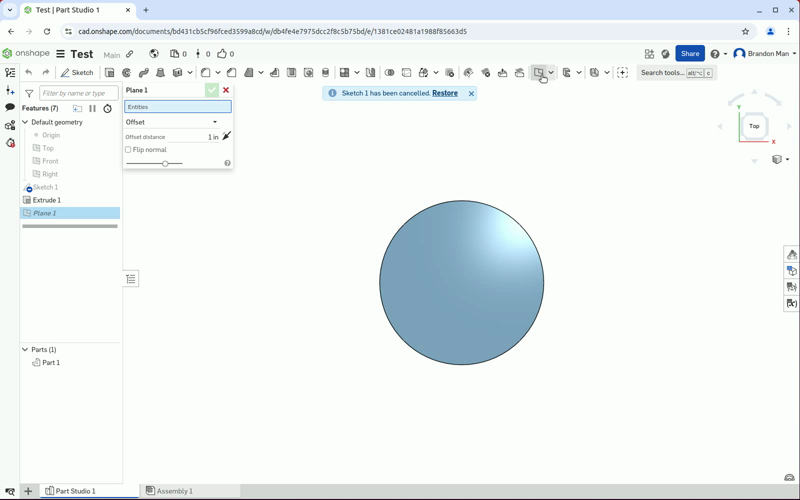
mouse_move(73, 150)
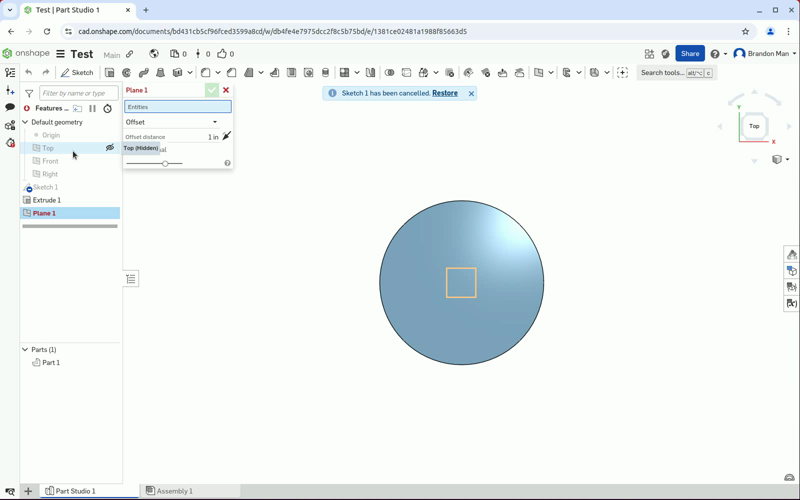
click(73, 150)
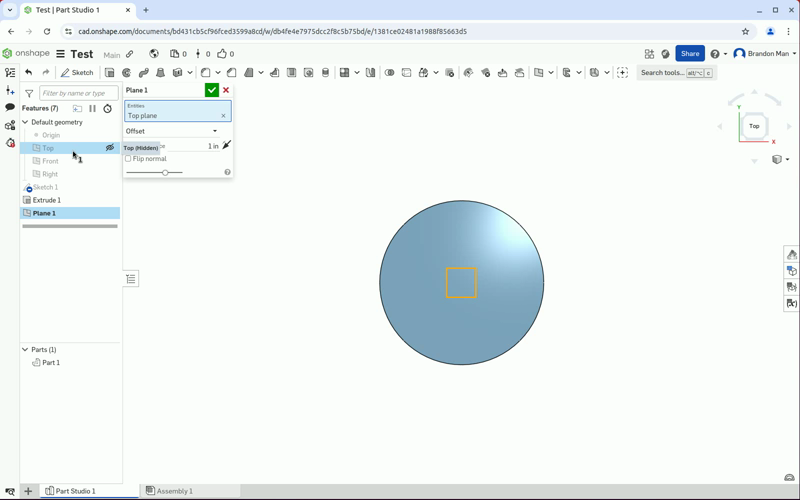
key(tab, 2)
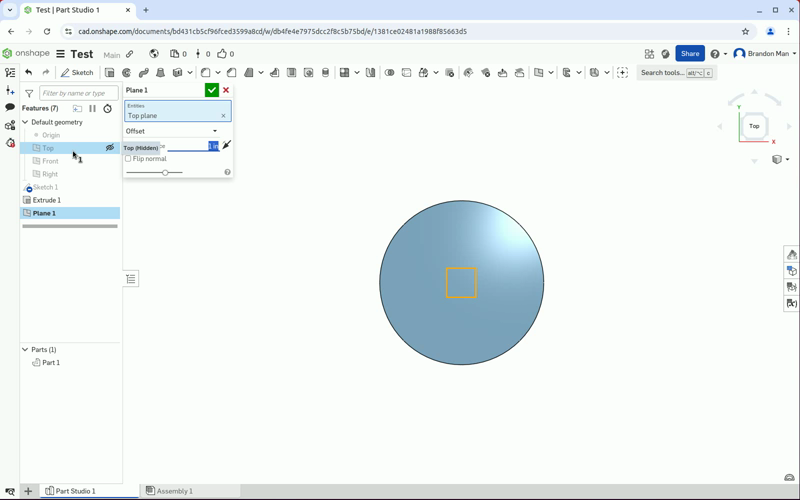
text(23.108)
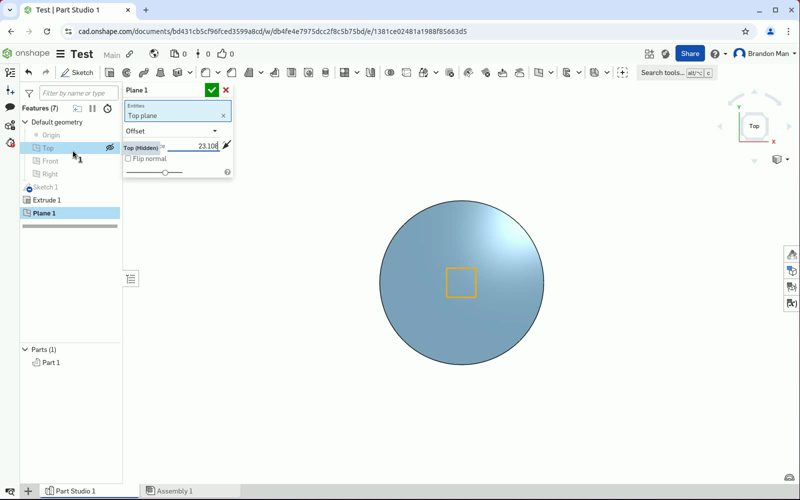
key(enter, 2)
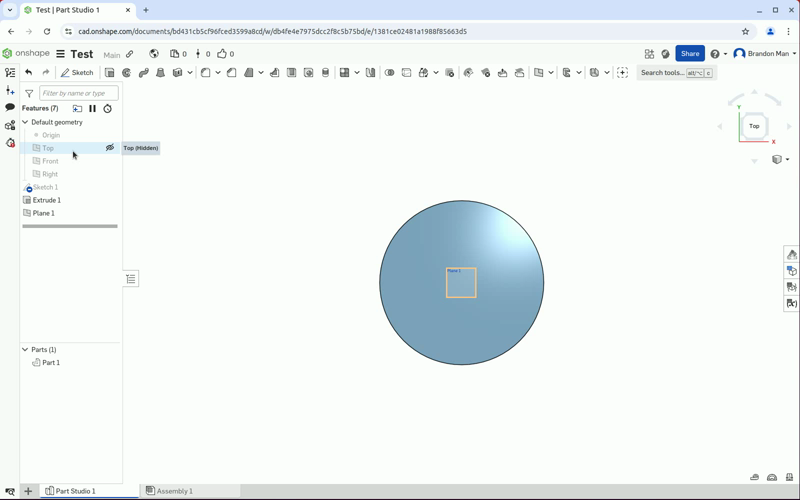
key(shift+s)
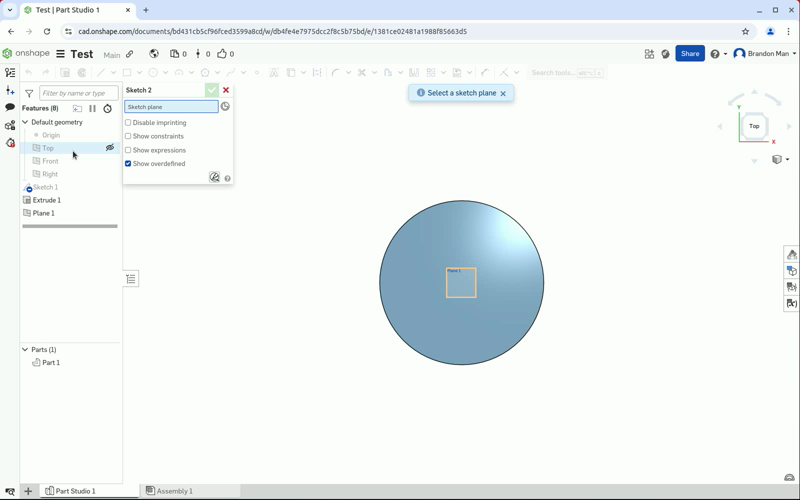
mouse_move(73, 215)
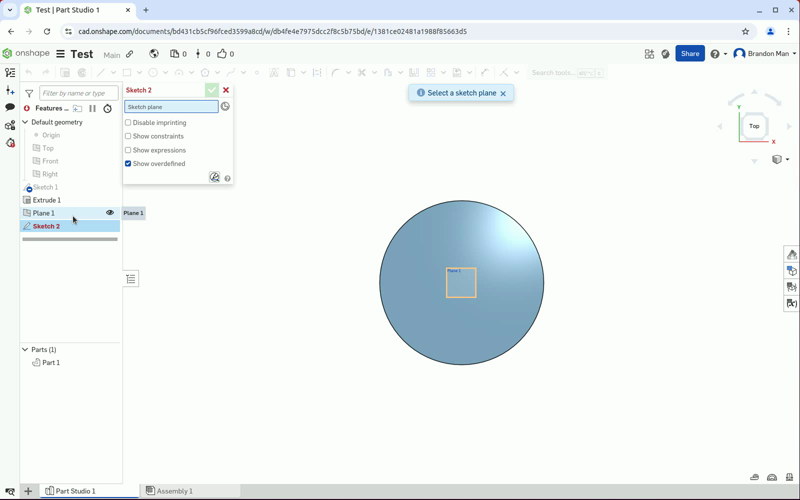
click(73, 215)
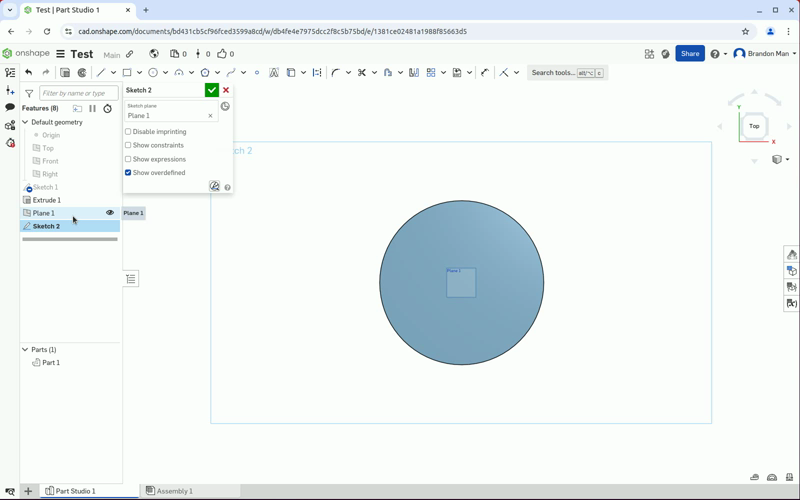
mouse_move(73, 352)
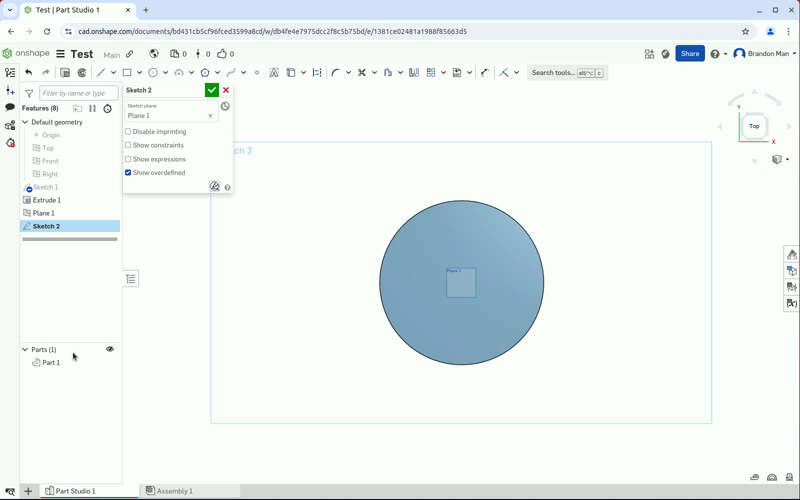
key(y)
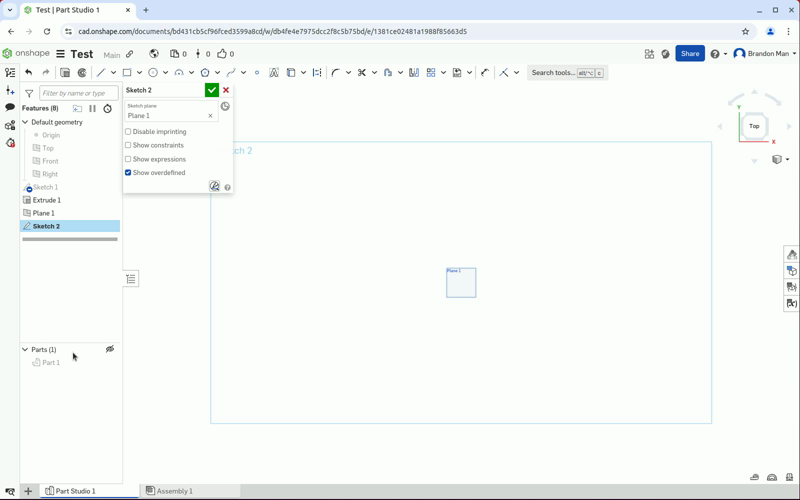
key(c)
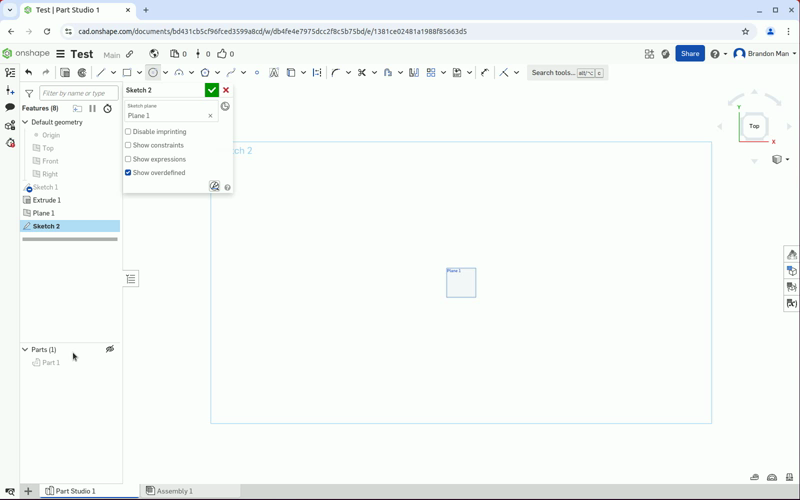
key_down(shift)
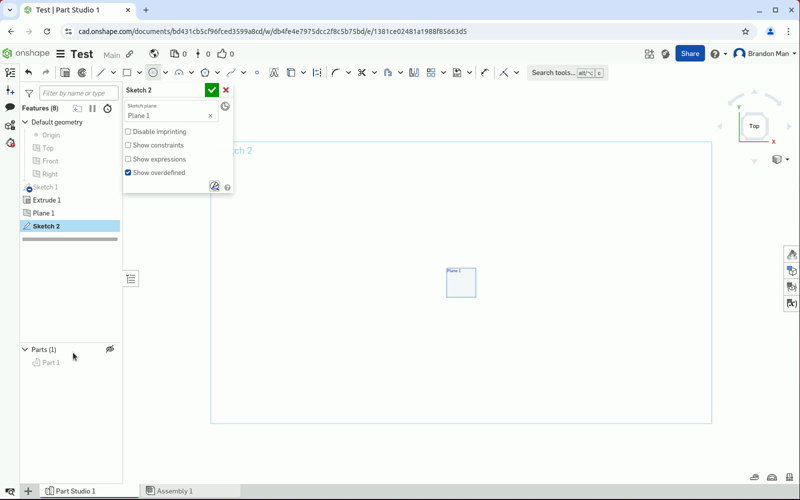
mouse_move(461, 282)
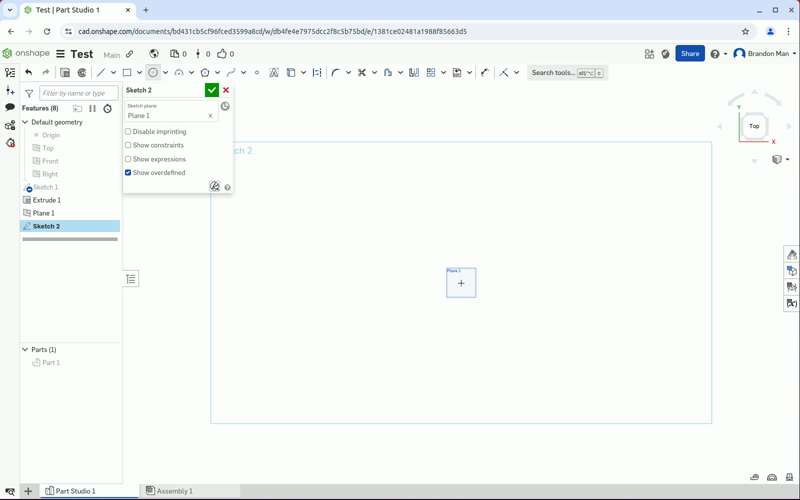
click(461, 282)
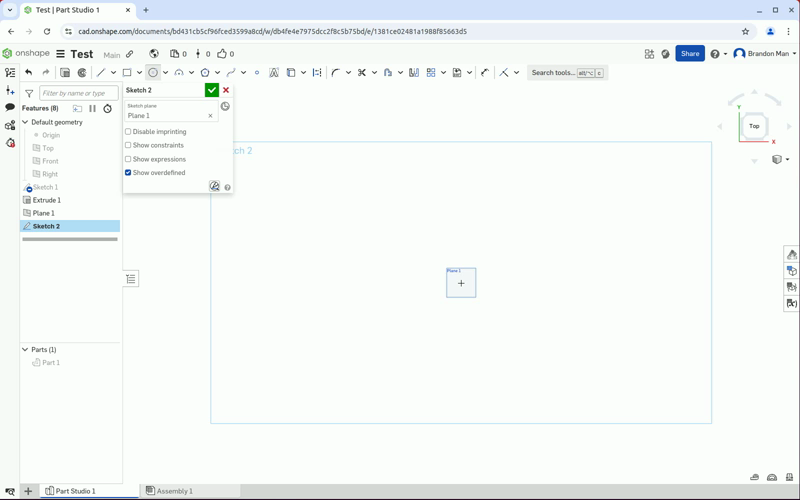
key_up(shift)
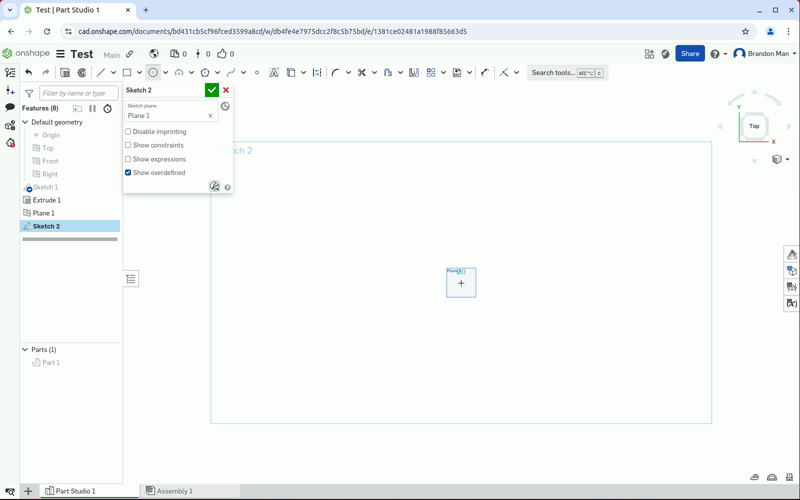
mouse_move(499, 282)
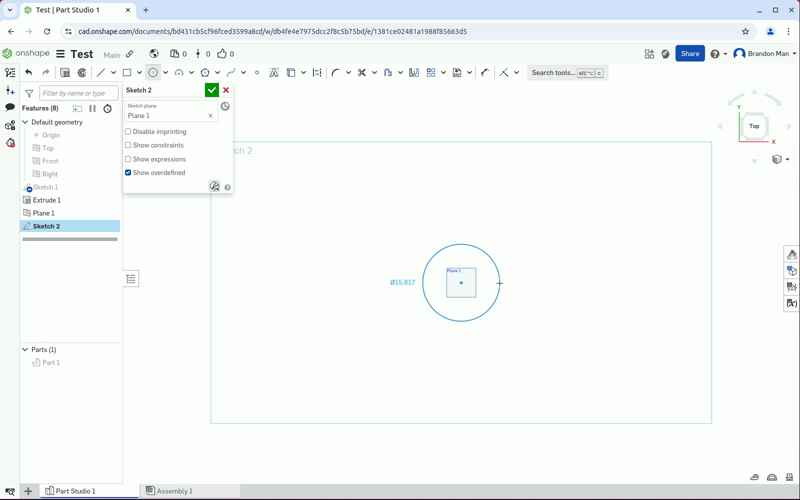
click(499, 282)
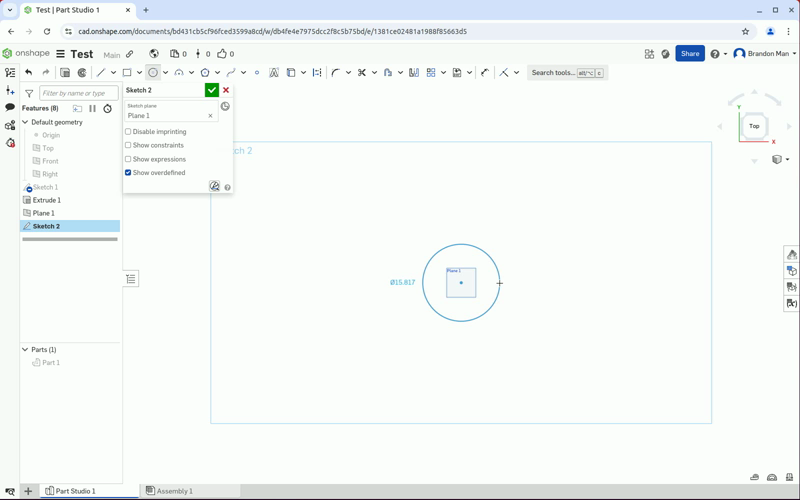
key(esc)
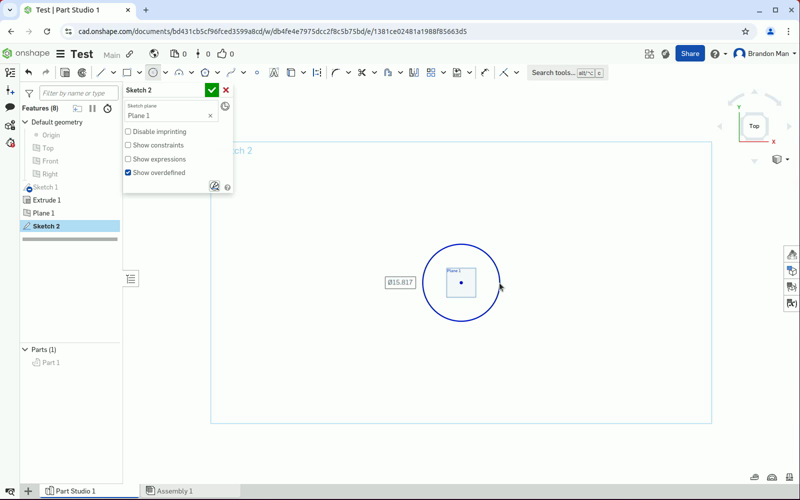
mouse_move(437, 299)
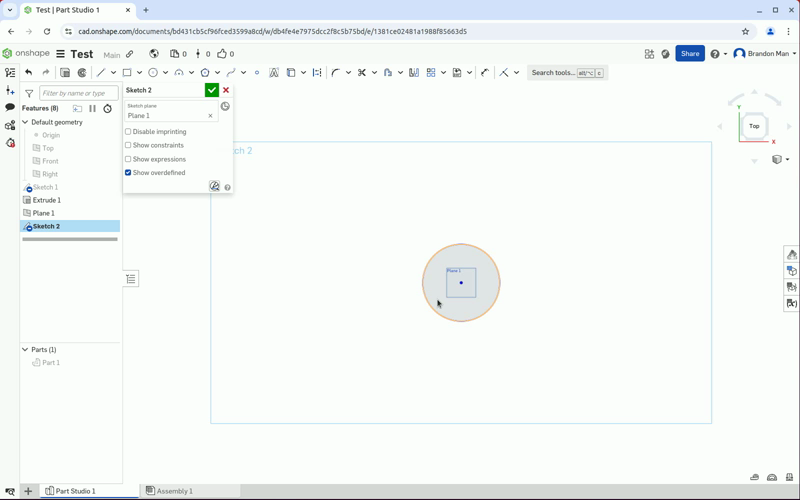
click(437, 299)
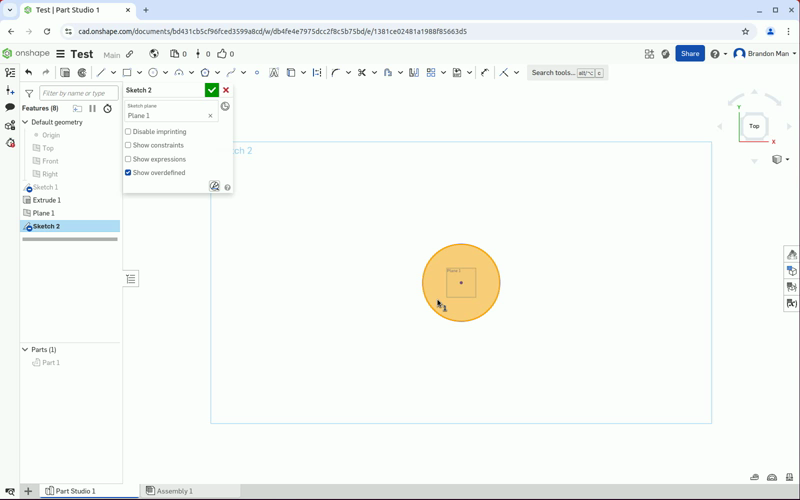
mouse_move(73, 352)
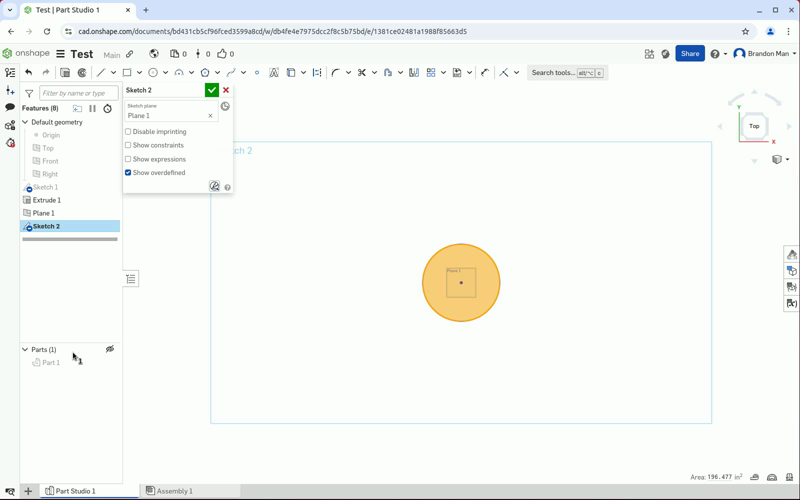
key(shift+y)
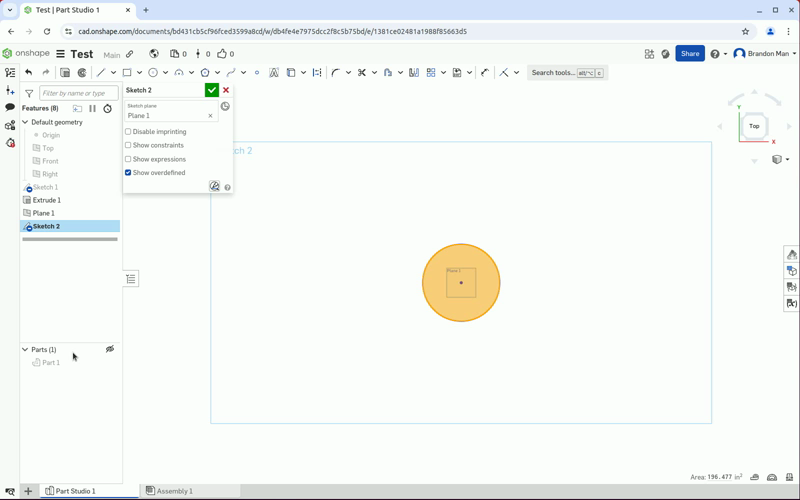
key(shift+e)
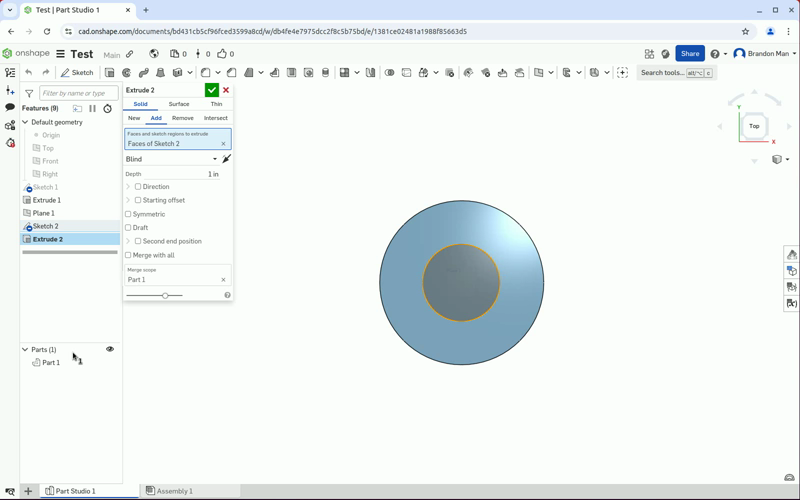
mouse_move(143, 106)
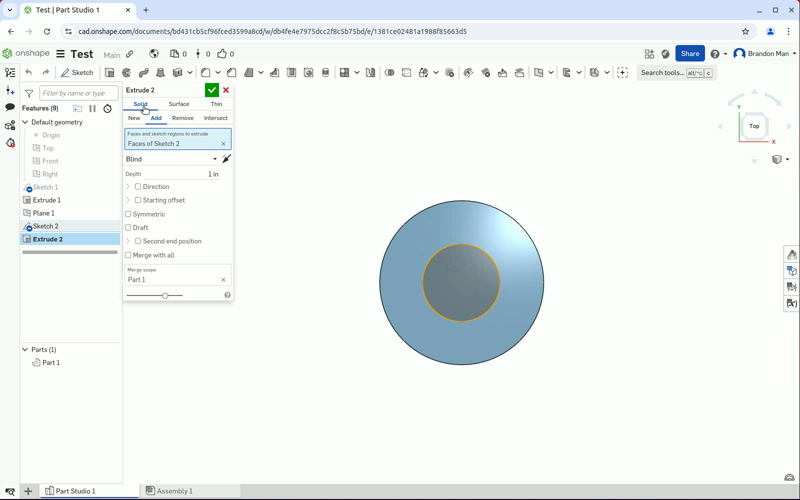
click(143, 106)
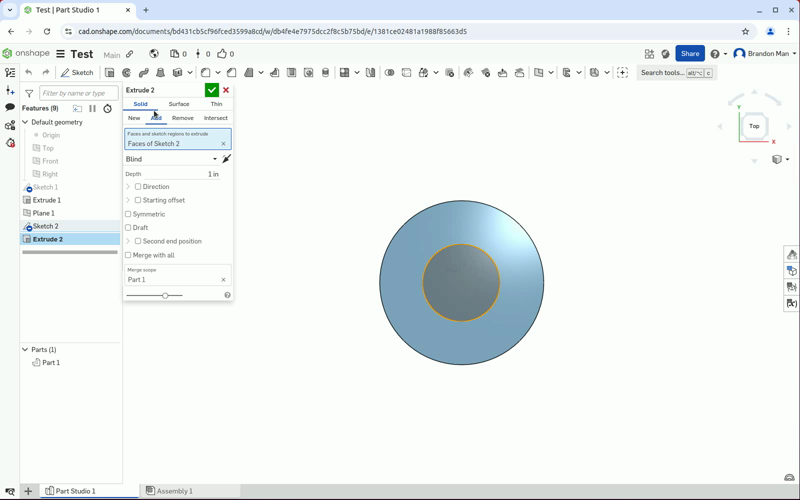
mouse_move(186, 120)
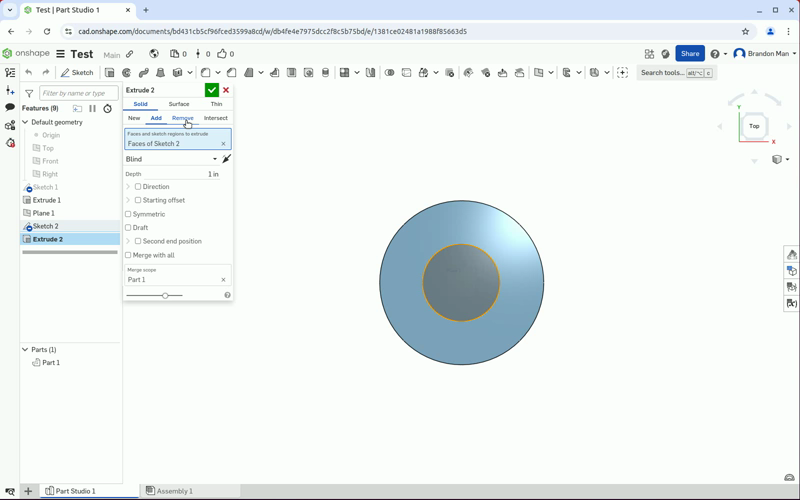
click(186, 120)
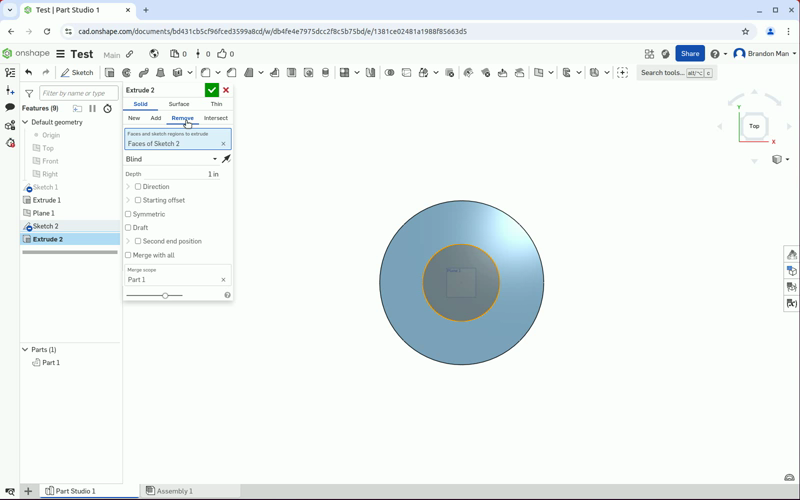
key(tab, 4)
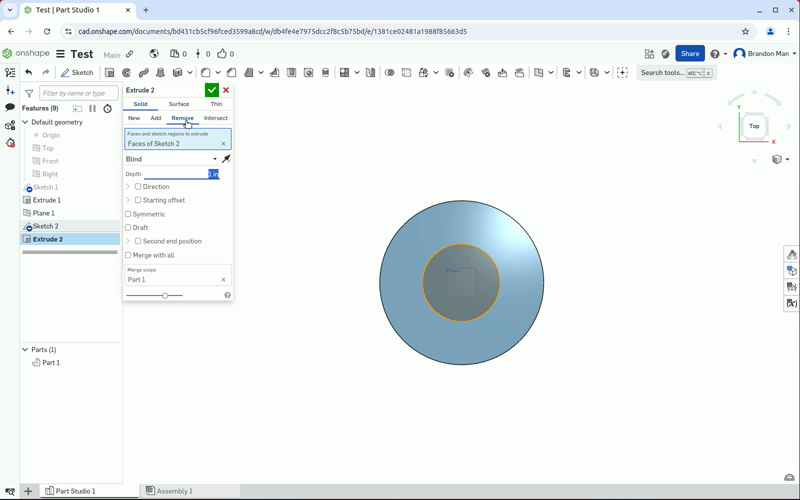
text(23.108)
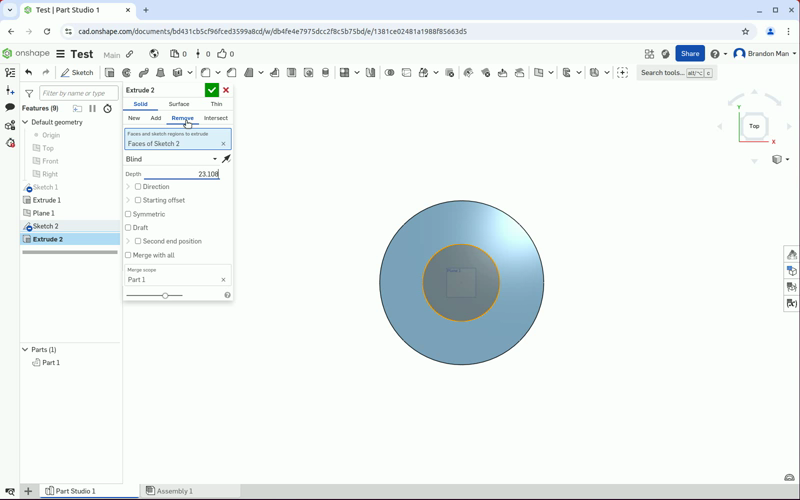
key(tab, 6)
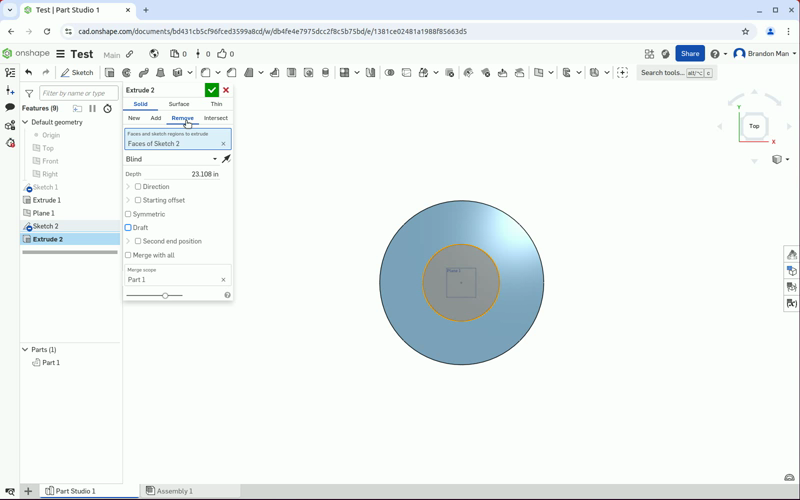
key(space)
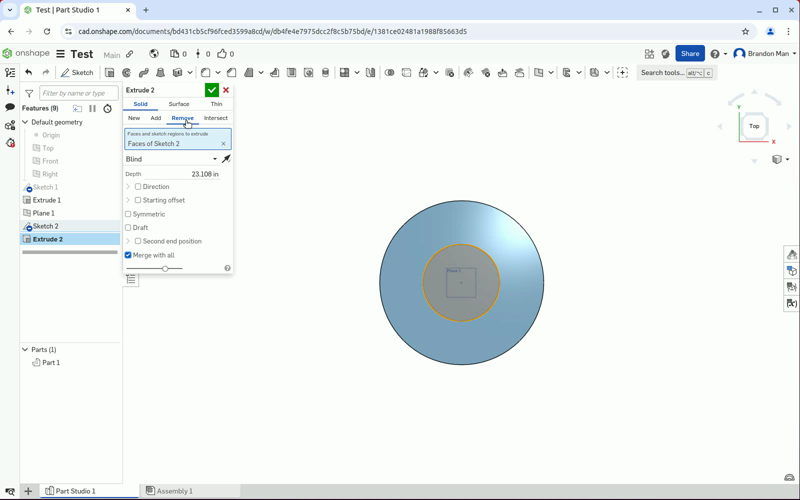
key(enter)
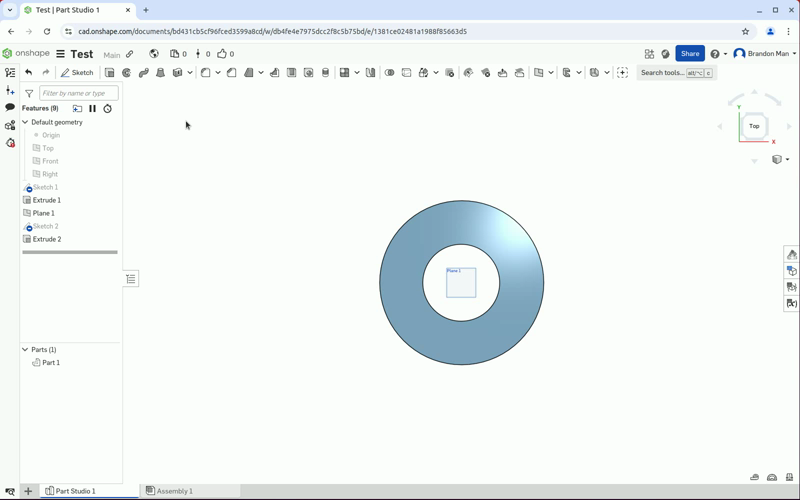
key(shift+h)
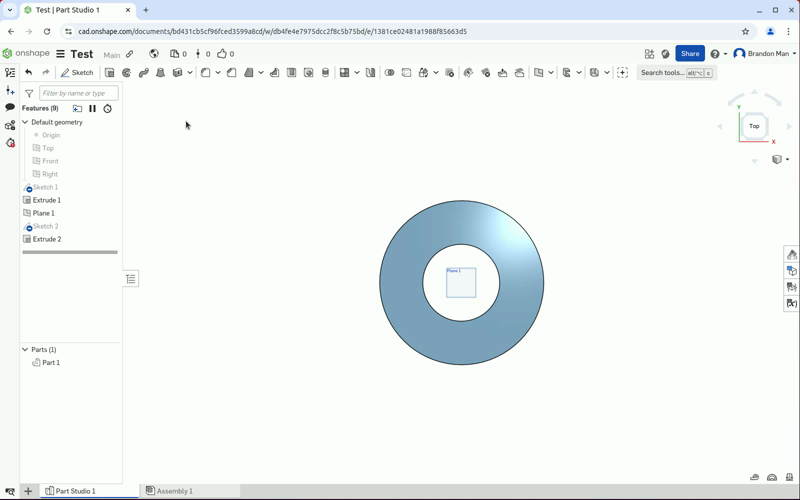
key(shift+h)
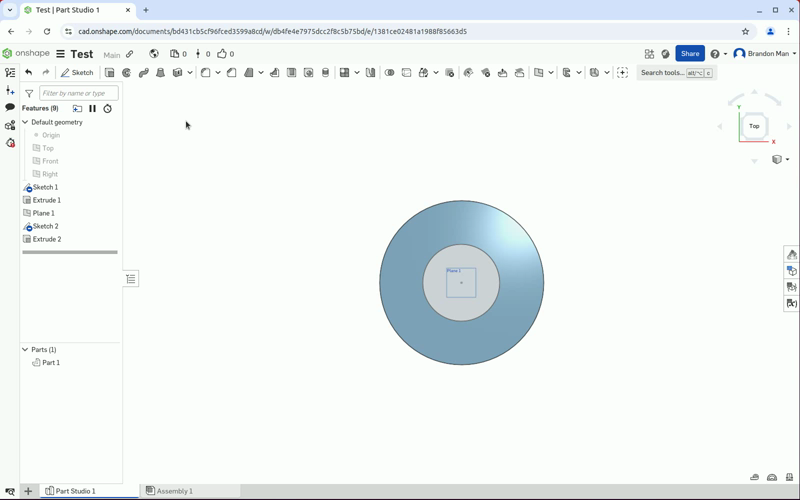
key(shift+7)
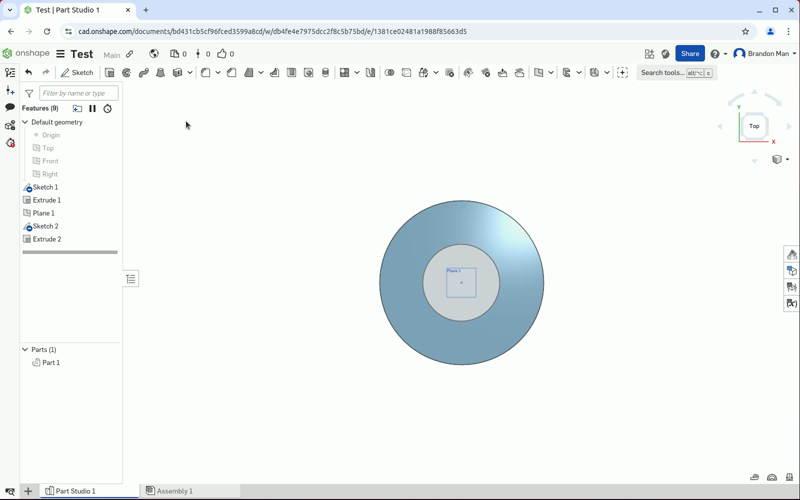
key(up, 3)
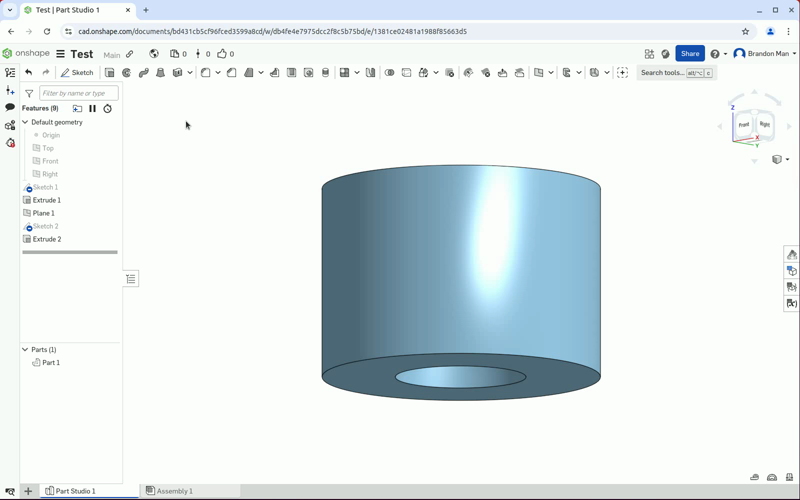
key(left, 3)
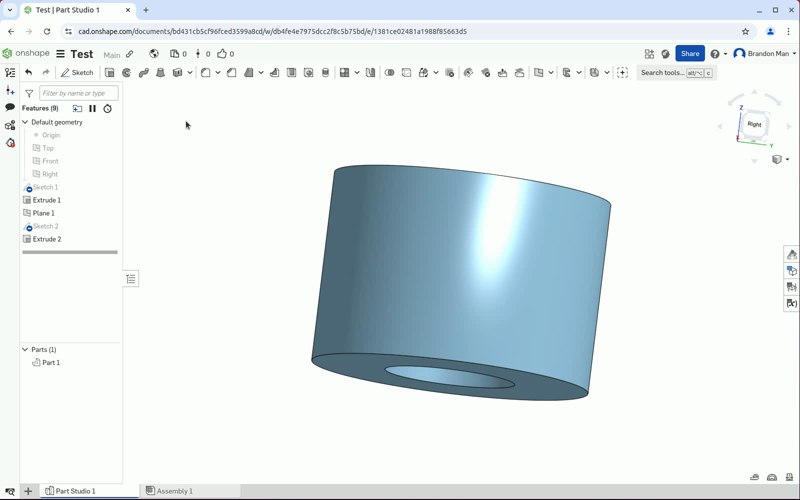
key(right, 3)
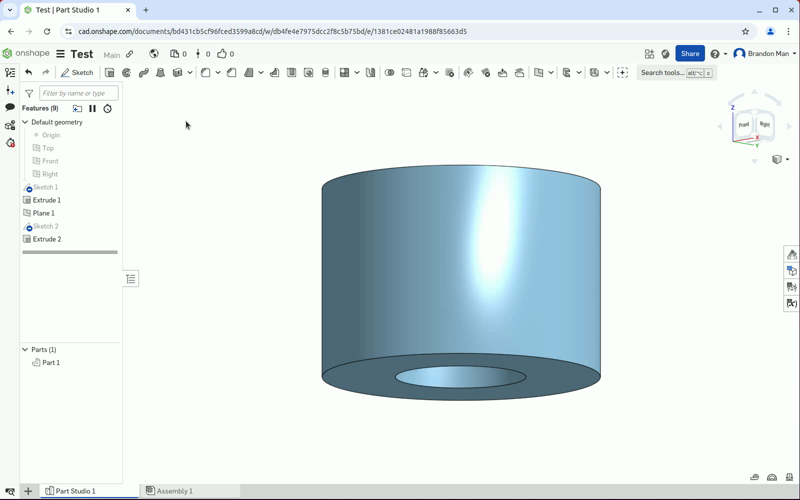
key(down, 3)
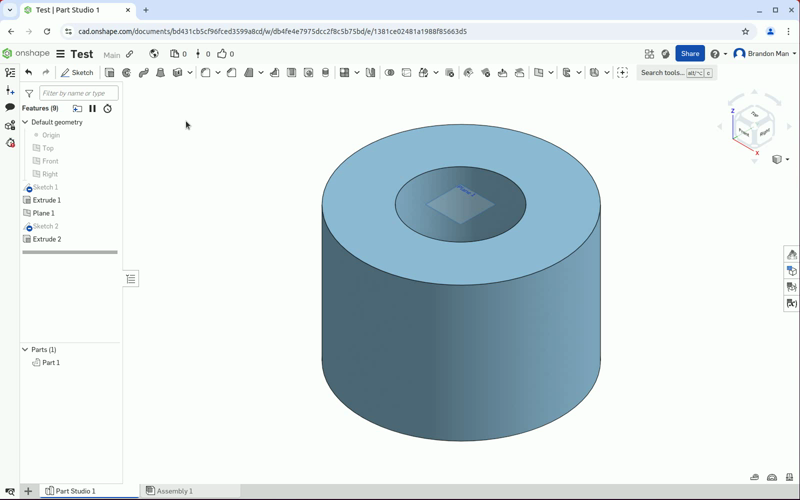
mouse_move(73, 189)
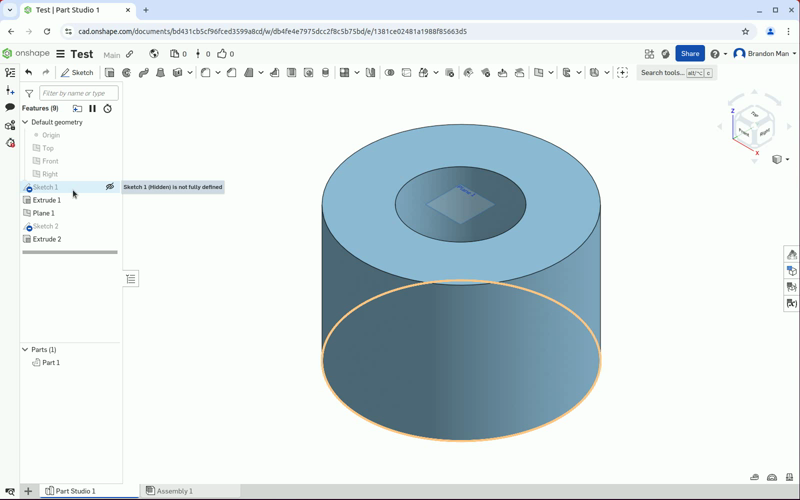
click(73, 189)